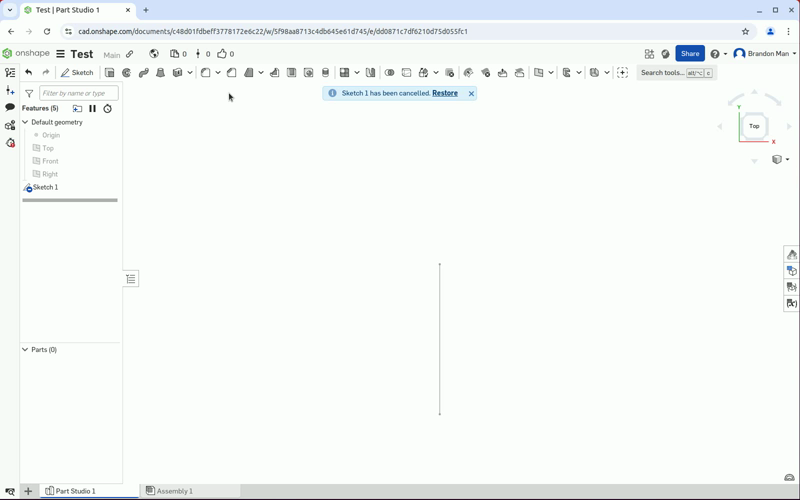
key(shift+h)
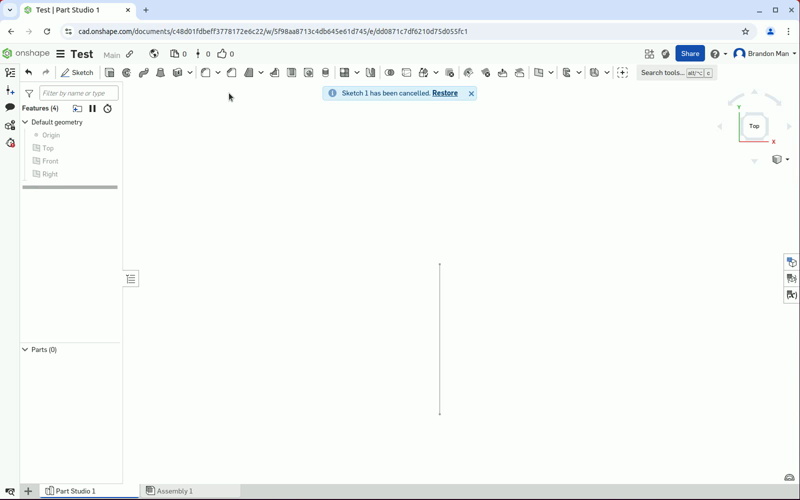
key(shift+s)
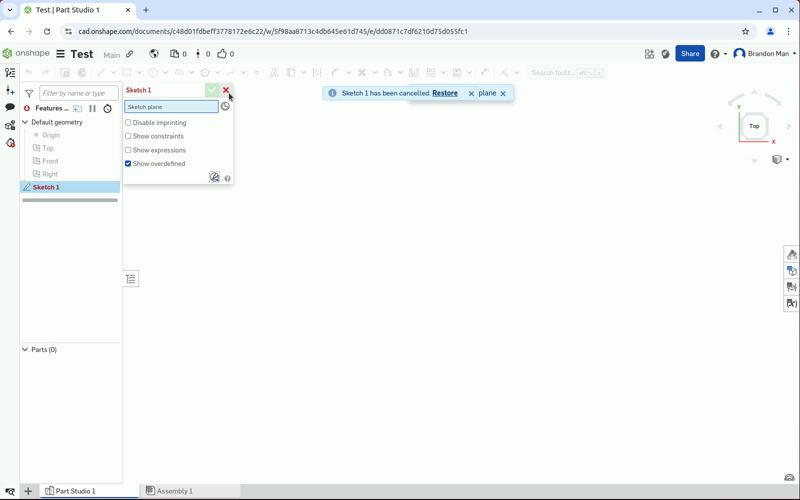
mouse_move(73, 150)
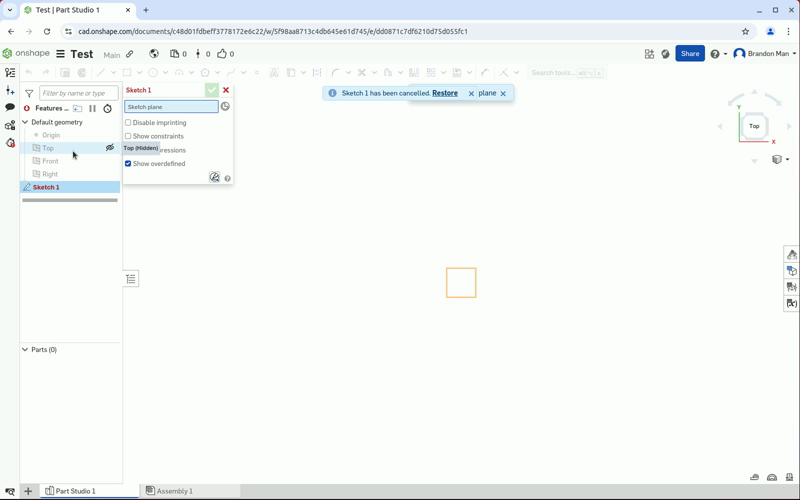
click(73, 150)
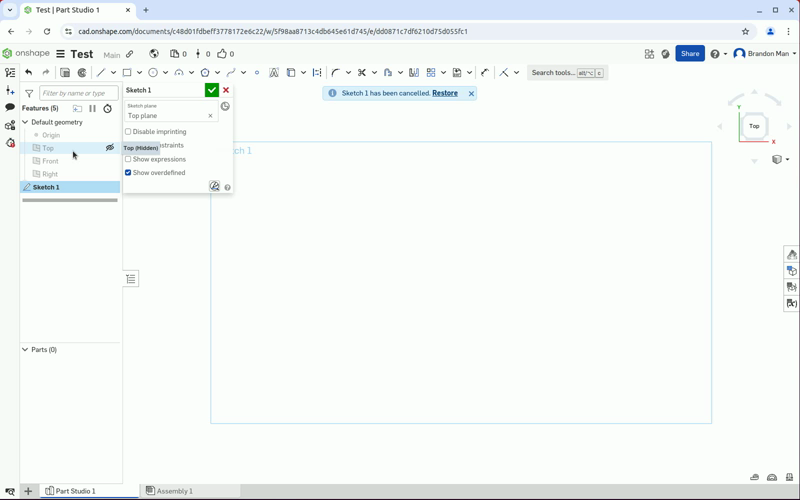
mouse_move(73, 352)
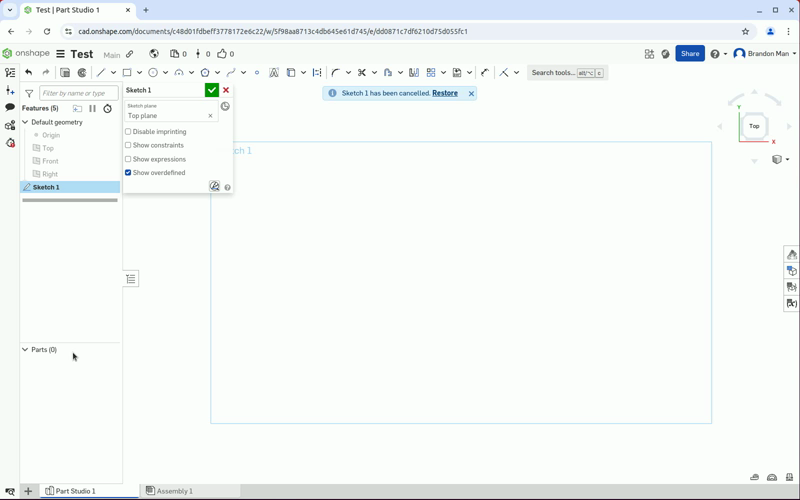
key(y)
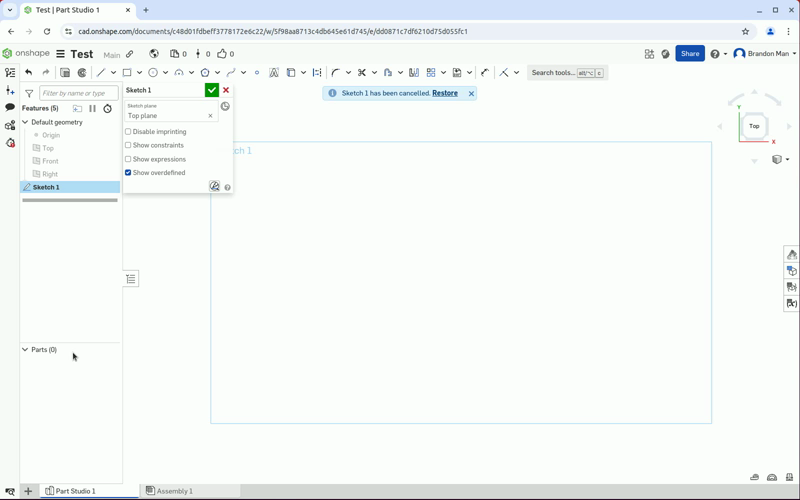
key(c)
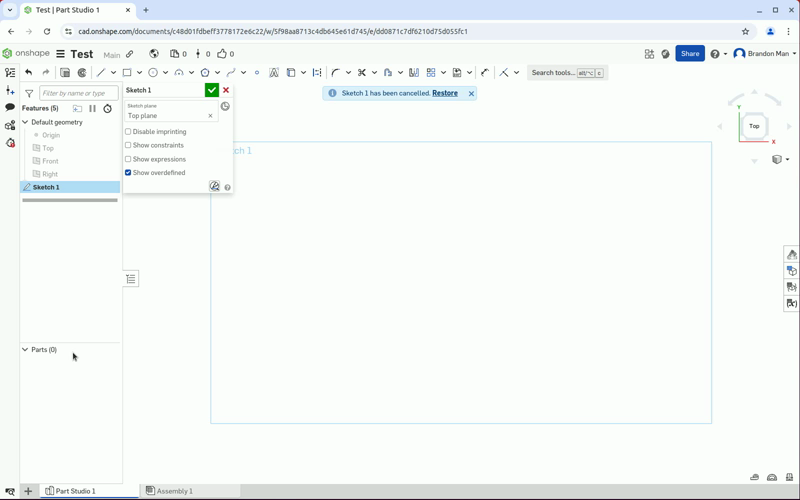
key_down(shift)
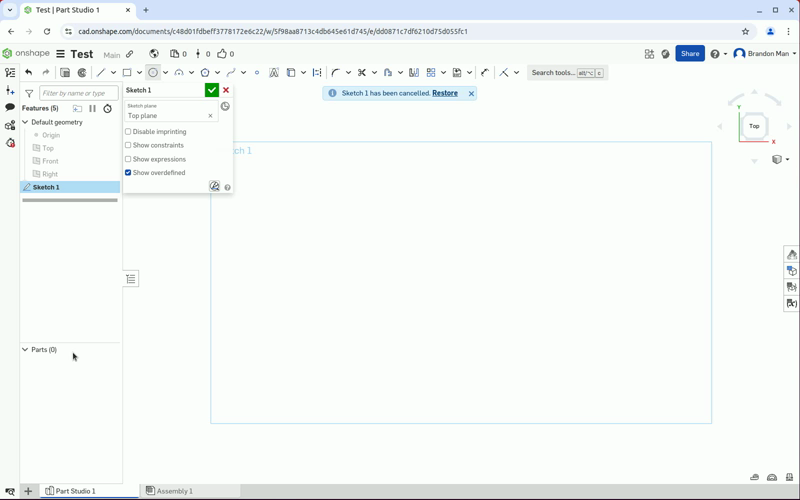
mouse_move(461, 282)
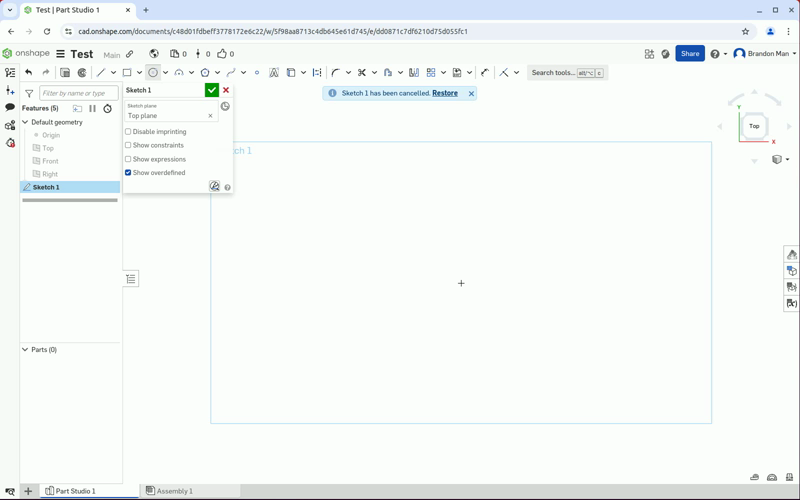
click(461, 282)
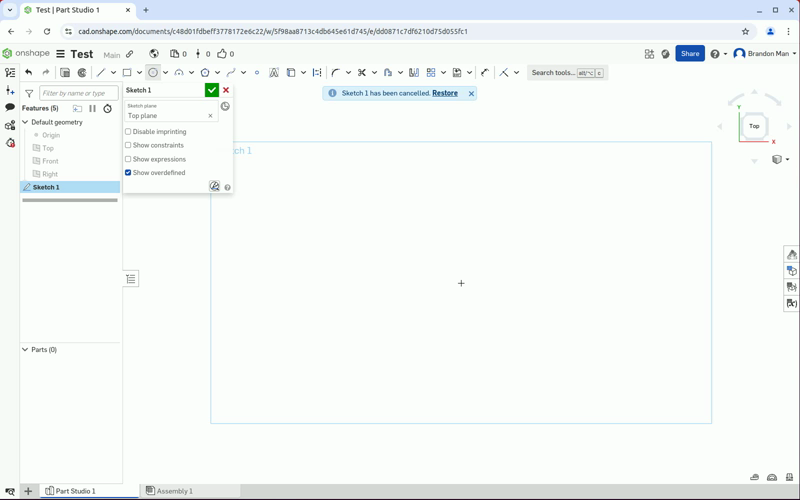
key_up(shift)
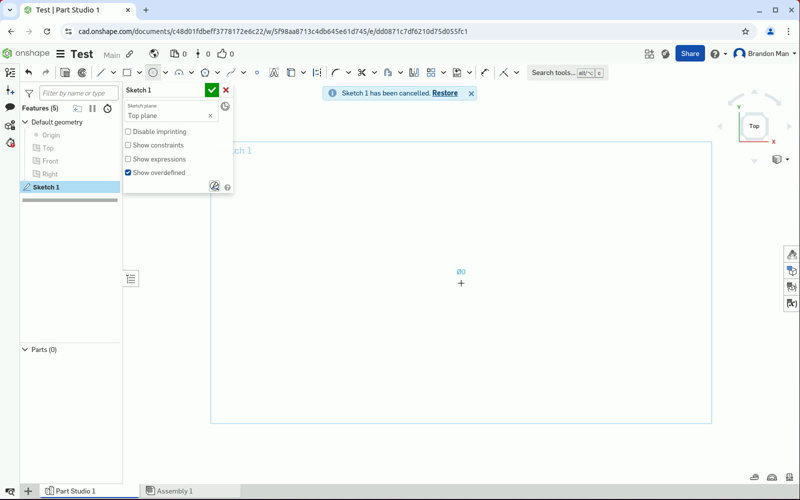
mouse_move(547, 282)
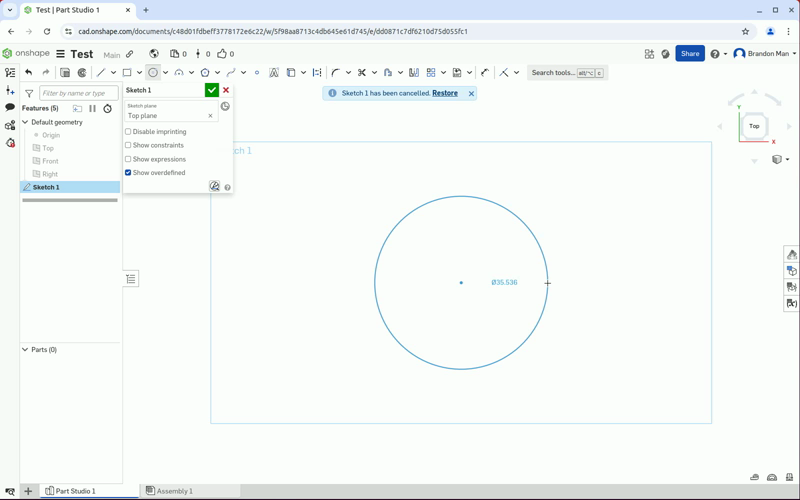
click(547, 282)
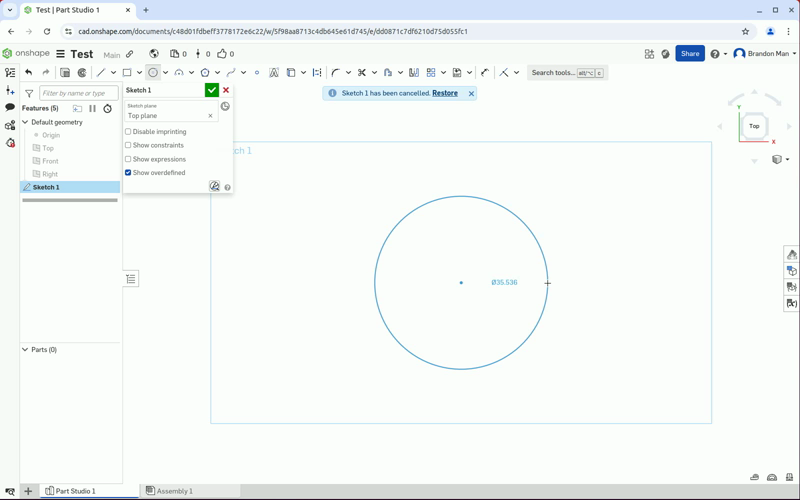
key(esc)
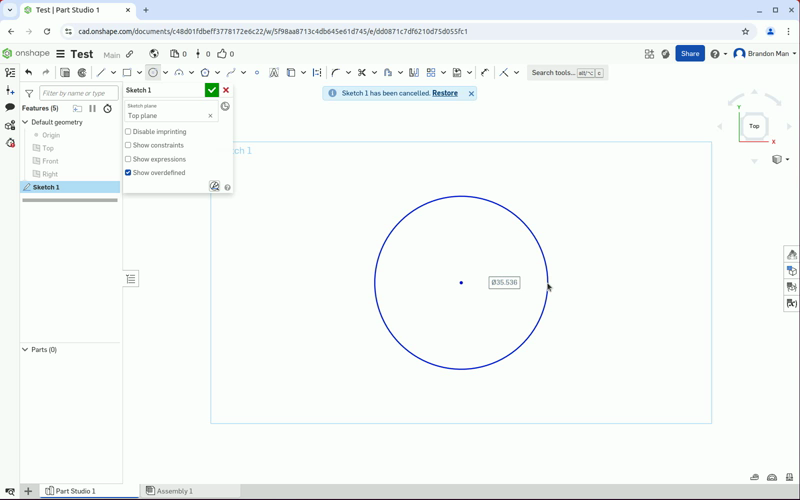
key(c)
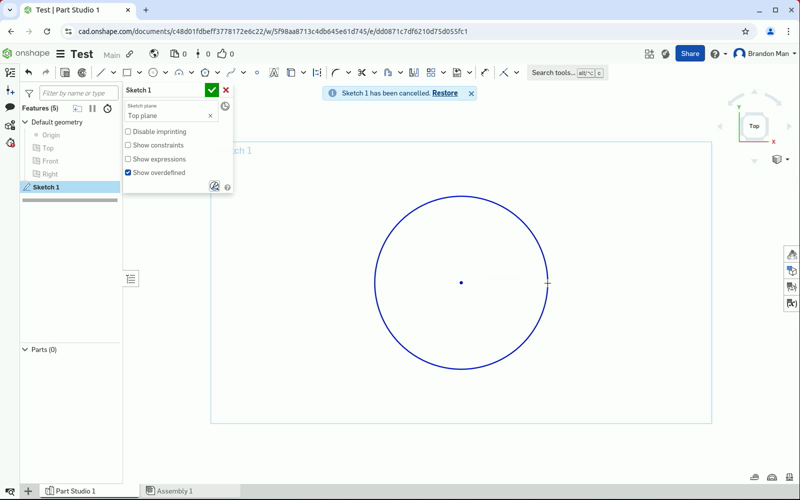
key_down(shift)
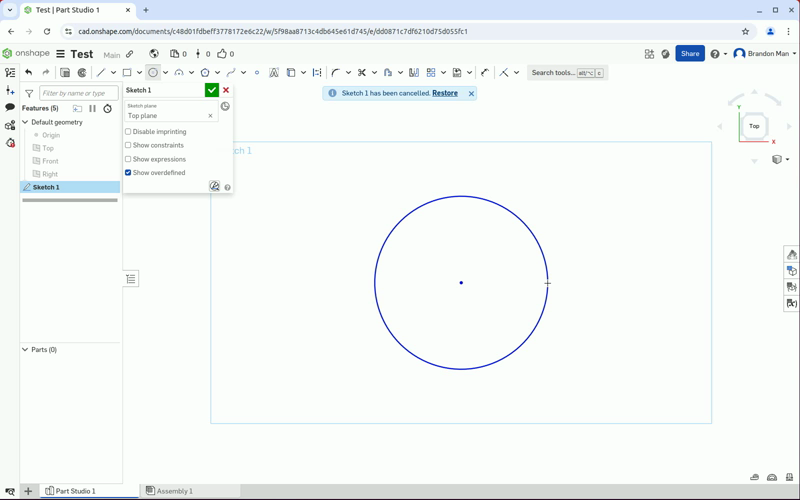
mouse_move(461, 282)
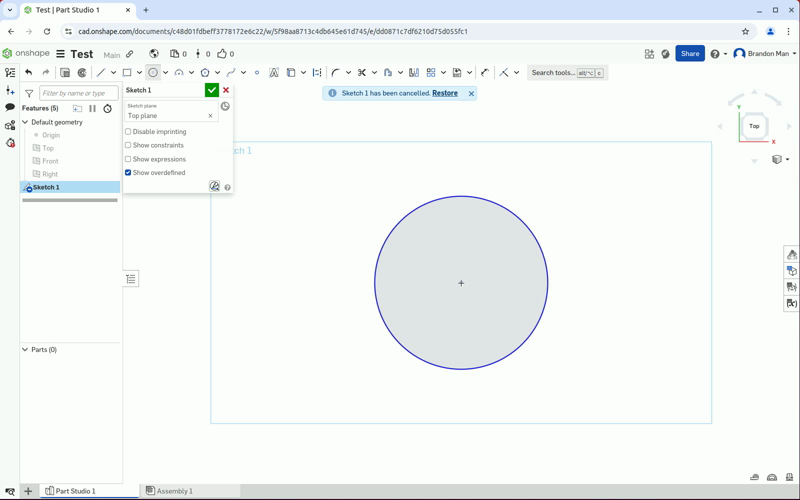
click(461, 282)
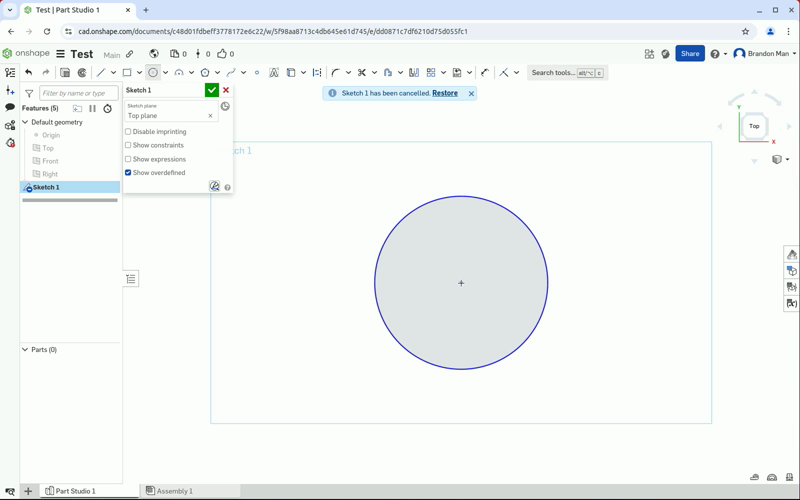
key_up(shift)
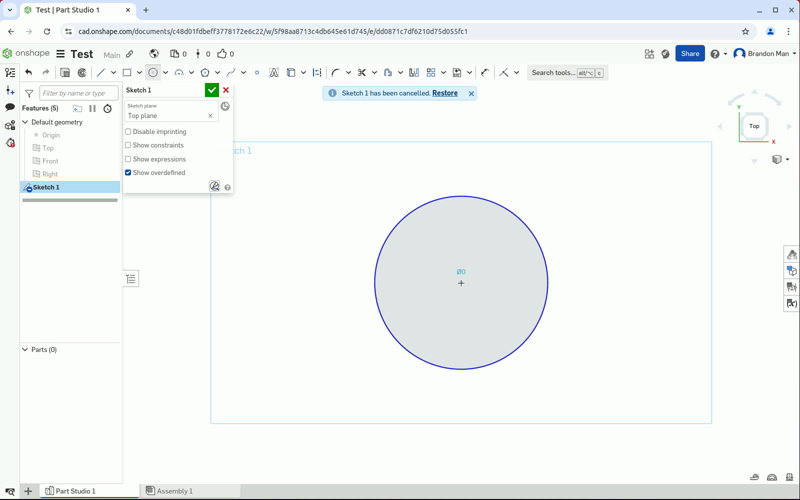
mouse_move(515, 282)
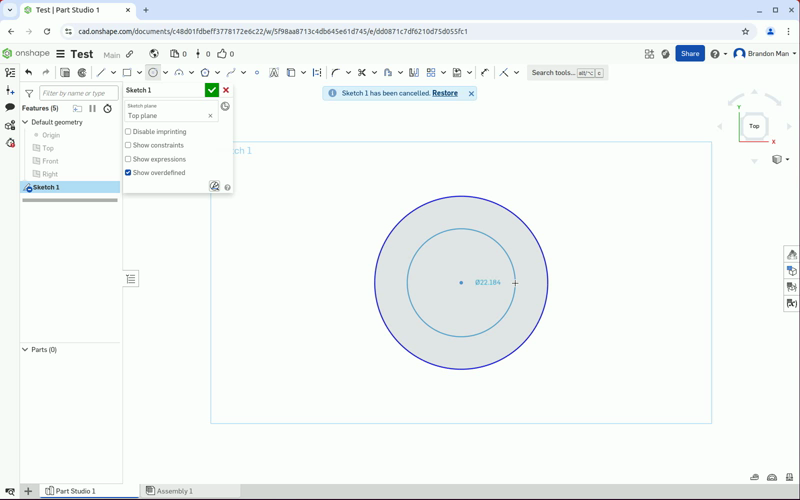
click(515, 282)
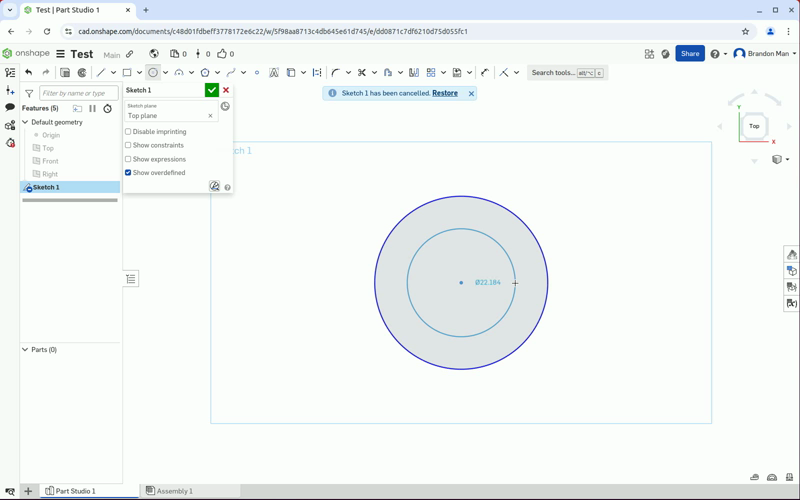
key(esc)
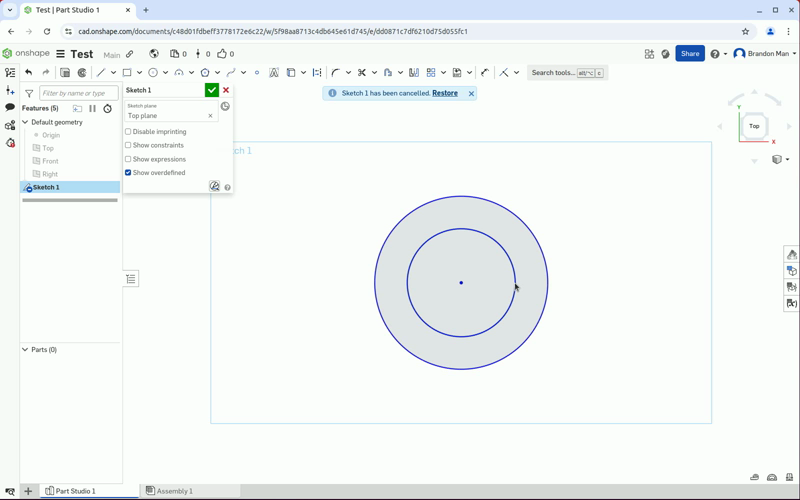
mouse_move(413, 233)
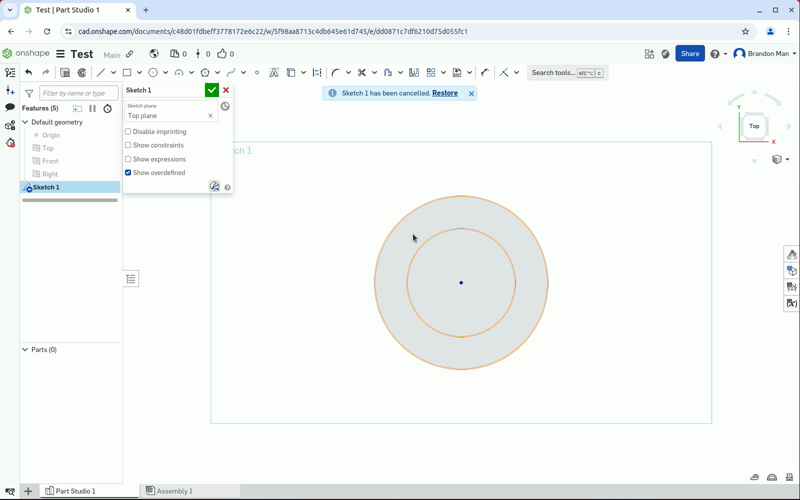
click(413, 233)
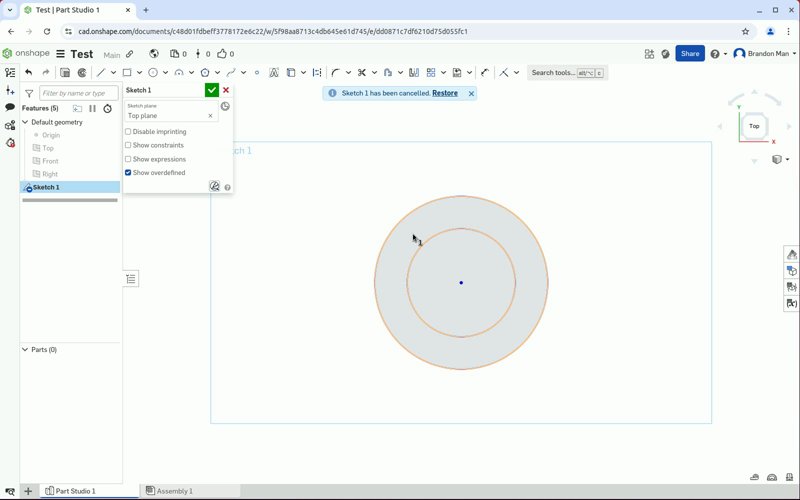
mouse_move(73, 352)
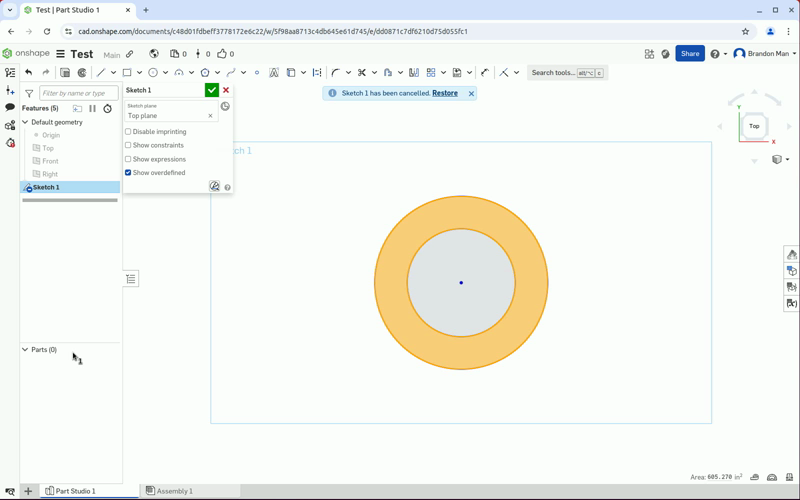
key(shift+y)
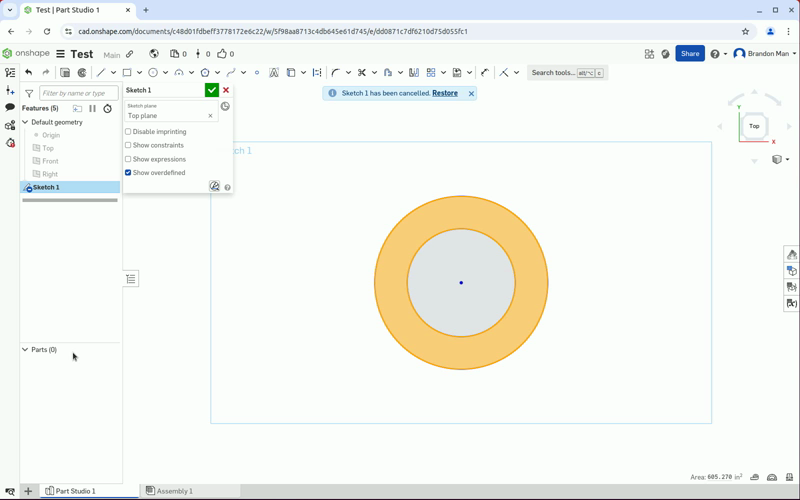
key(shift+e)
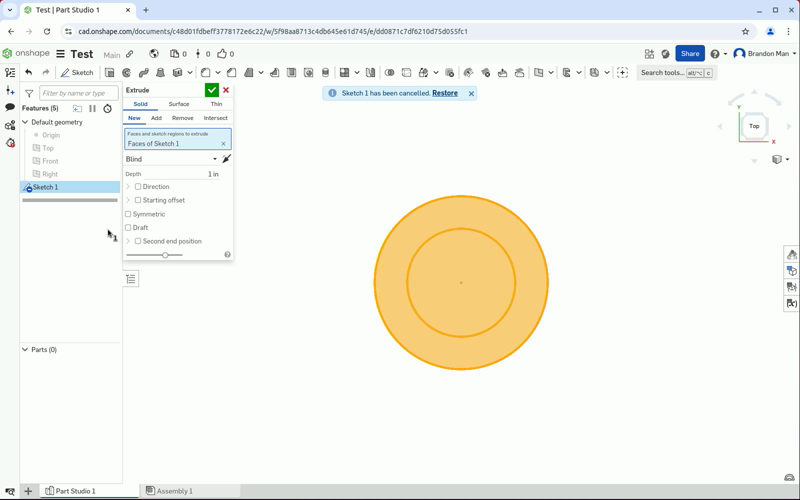
mouse_move(143, 106)
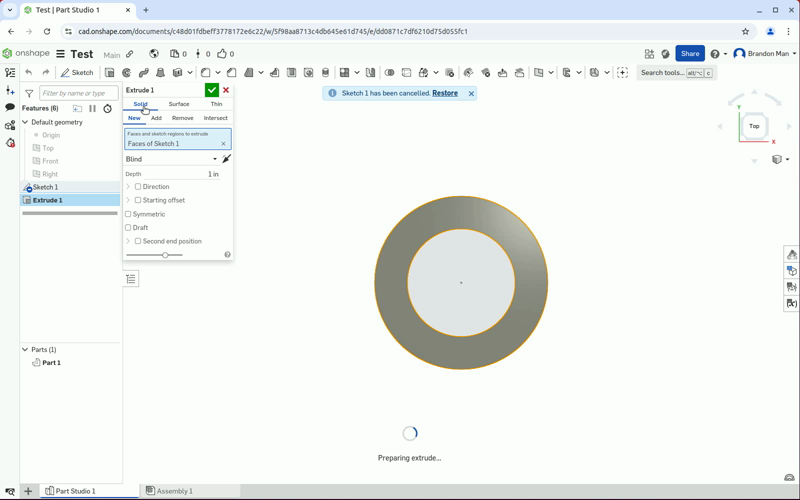
click(143, 106)
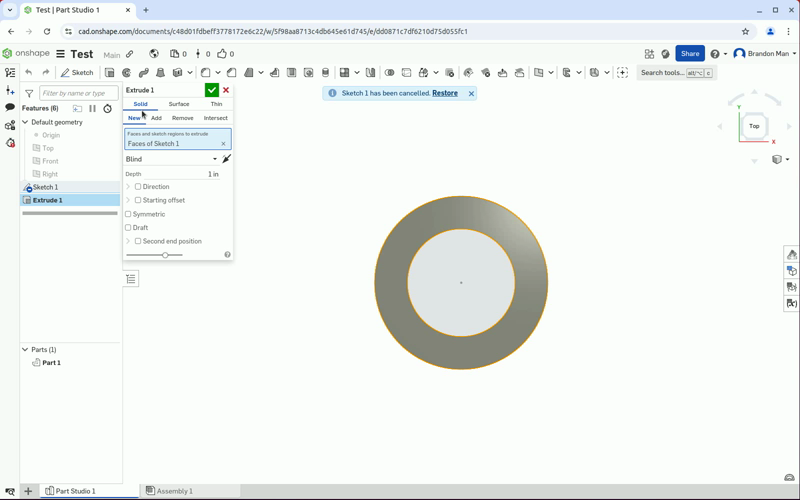
mouse_move(137, 120)
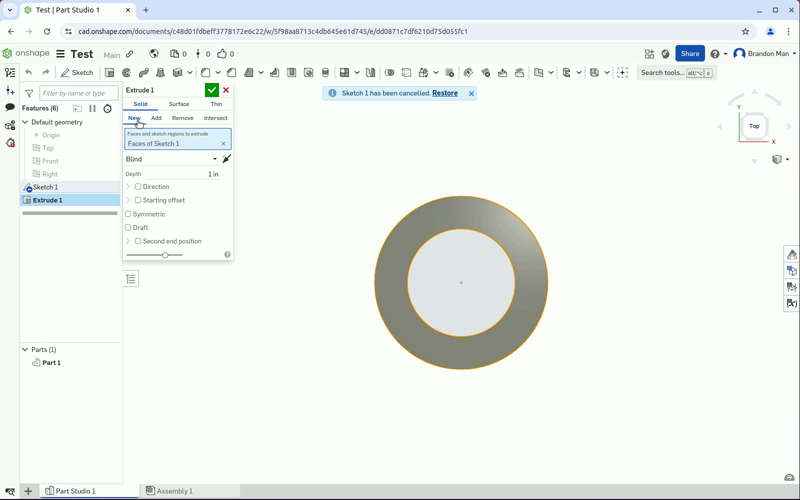
click(137, 120)
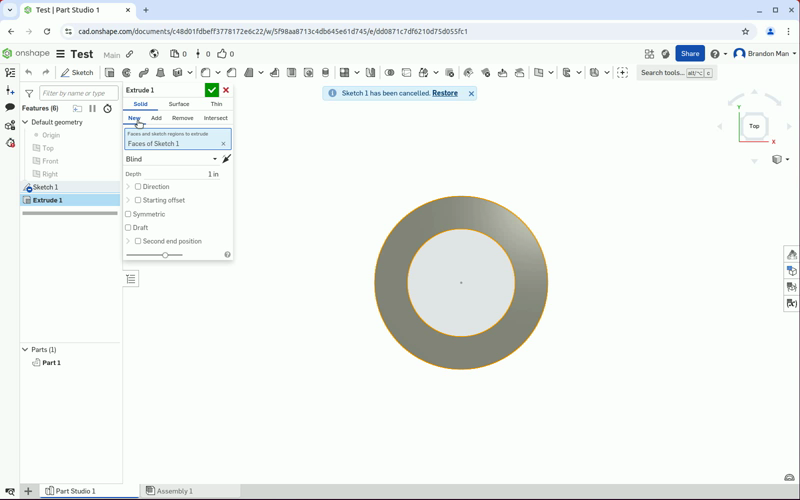
key(tab, 4)
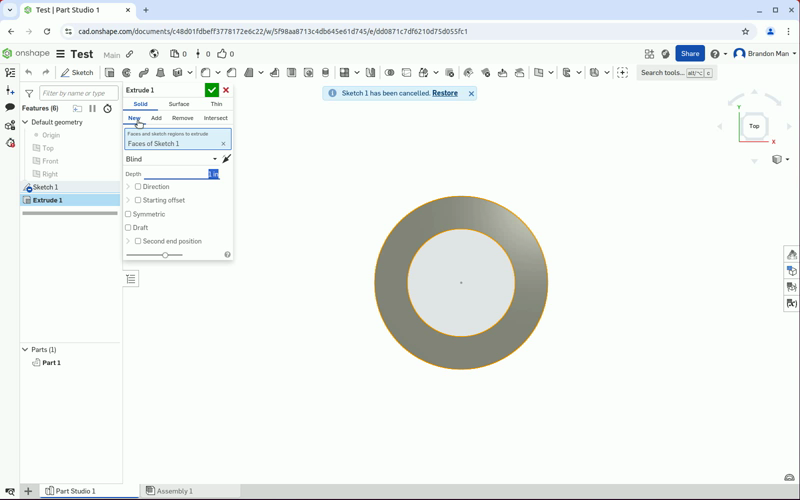
text(5.777)
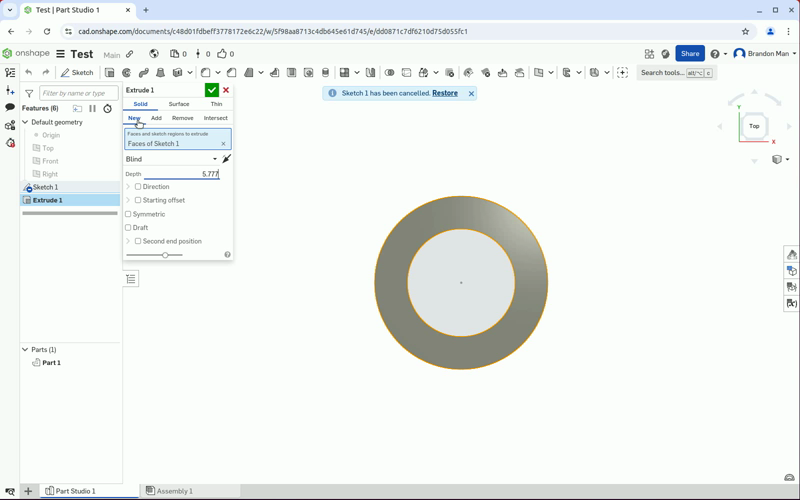
key(enter)
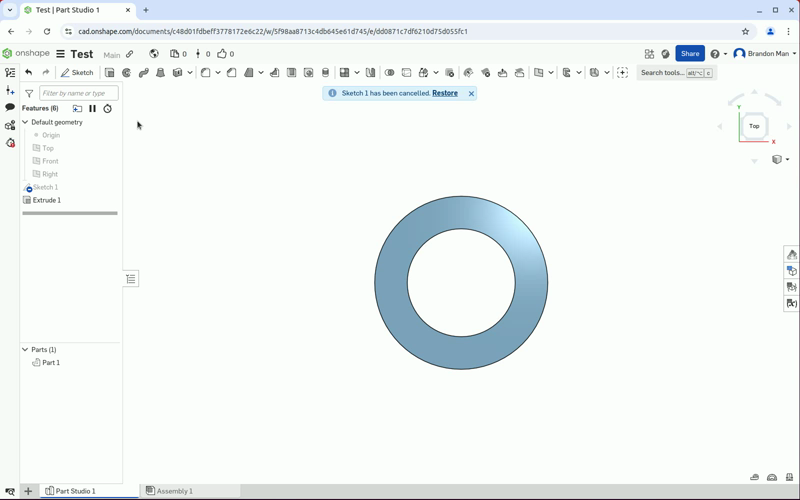
key(shift+h)
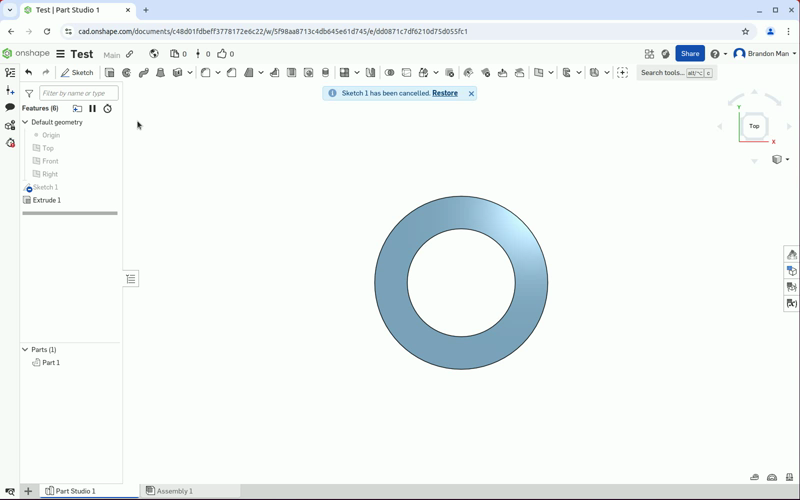
key(shift+h)
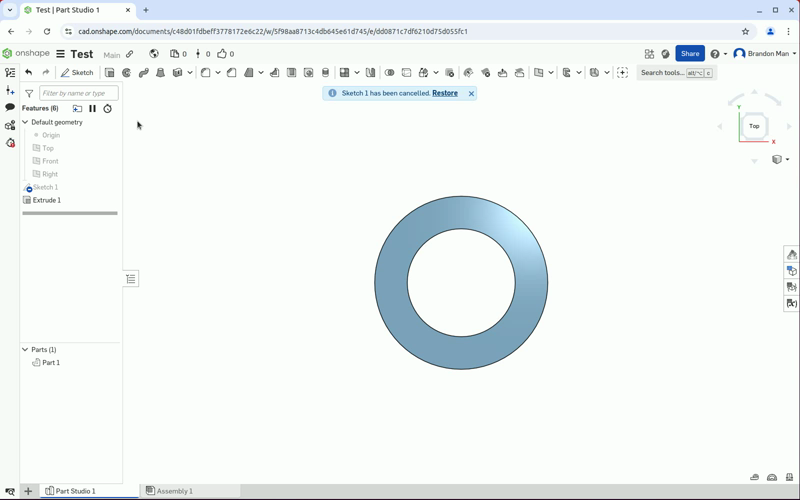
mouse_move(73, 189)
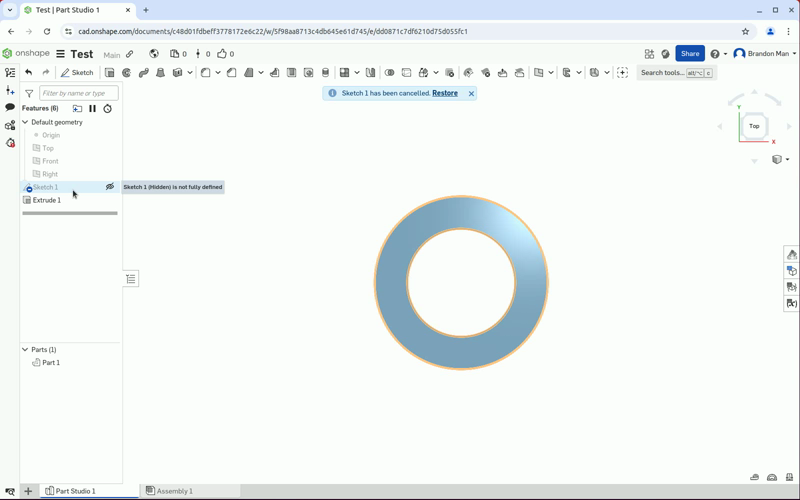
click(73, 189)
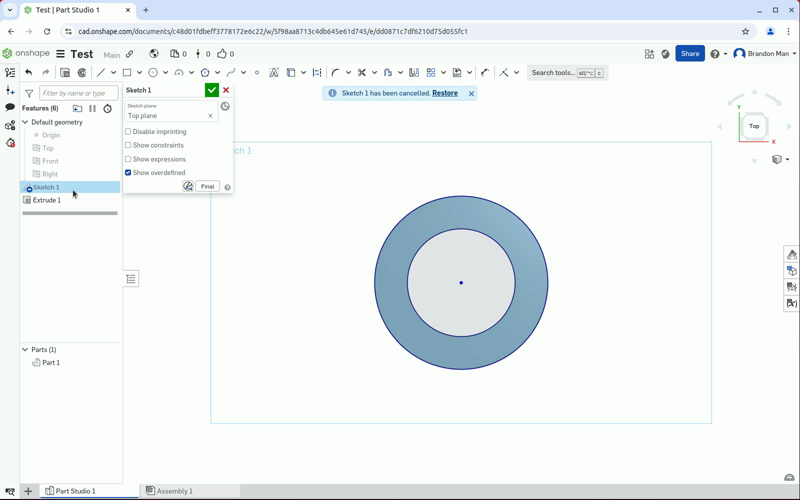
mouse_move(229, 92)
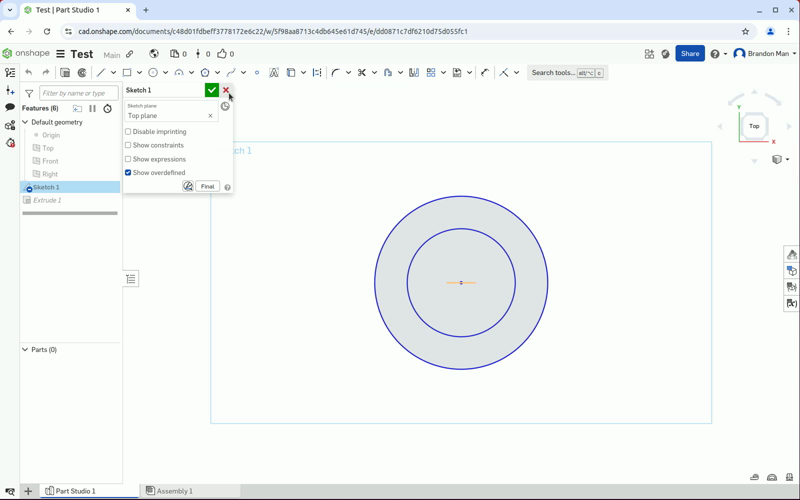
click(229, 92)
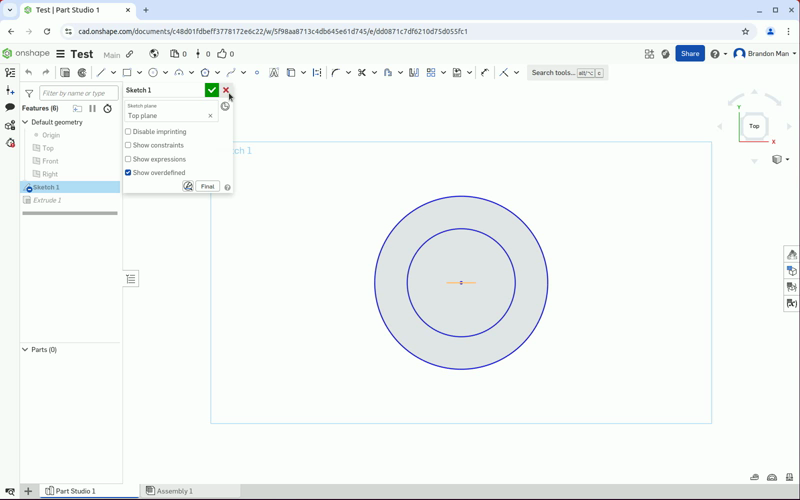
key(shift+s)
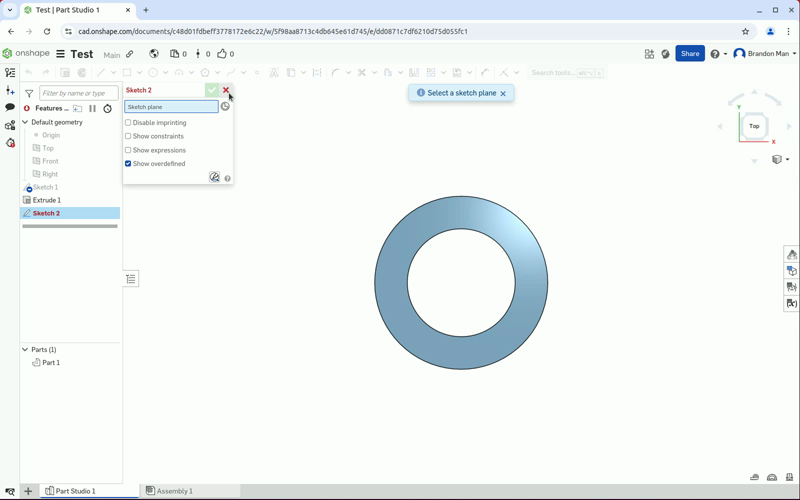
mouse_move(73, 150)
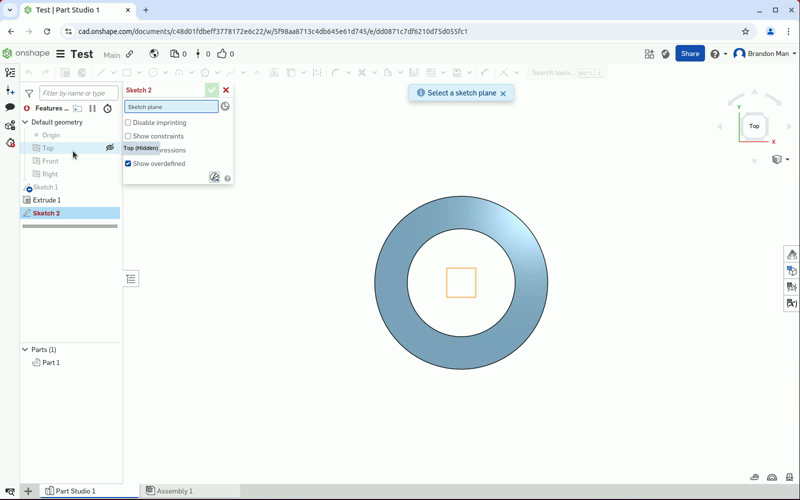
click(73, 150)
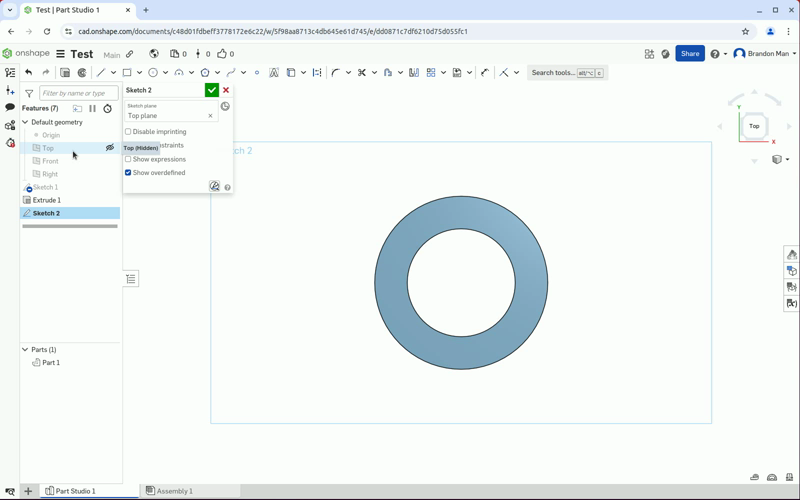
mouse_move(73, 352)
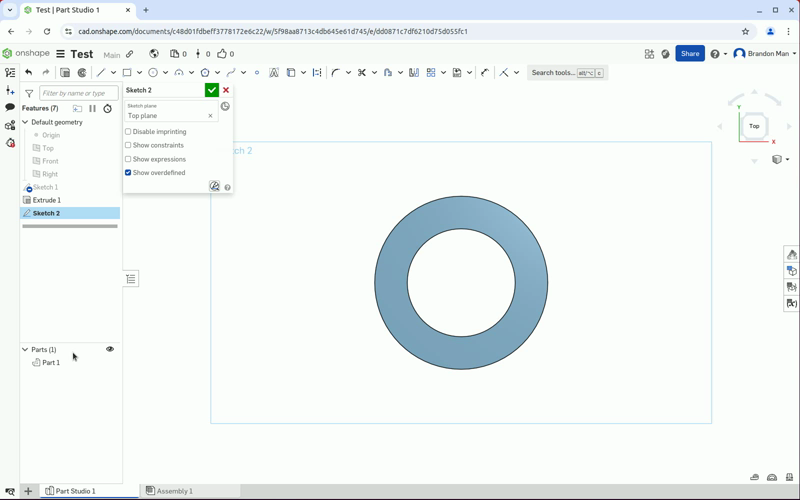
key(y)
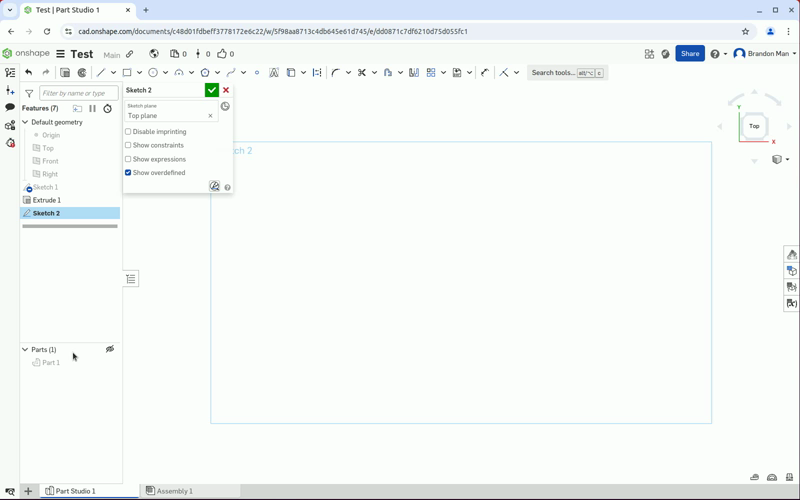
key(c)
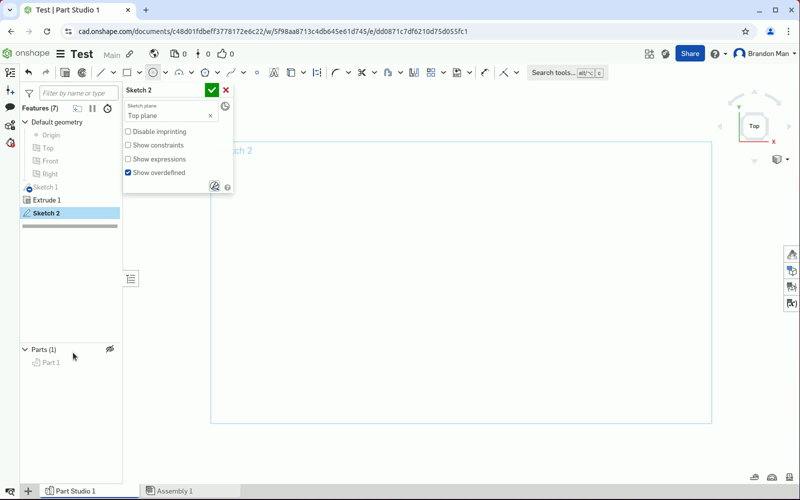
key_down(shift)
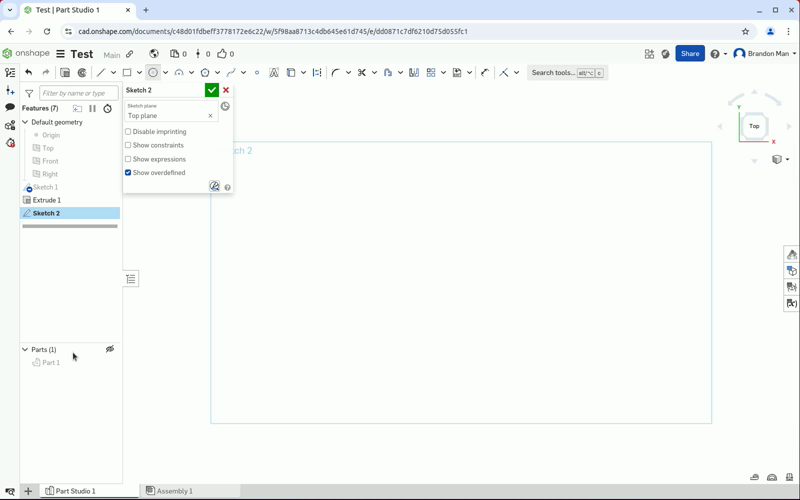
mouse_move(461, 282)
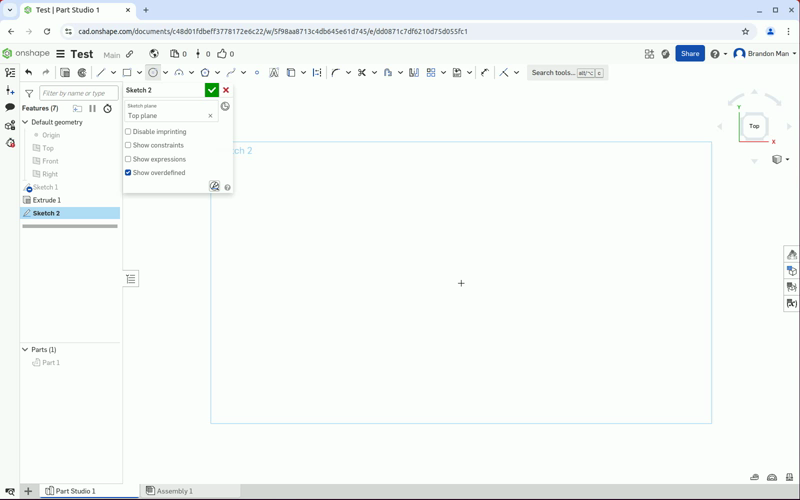
click(461, 282)
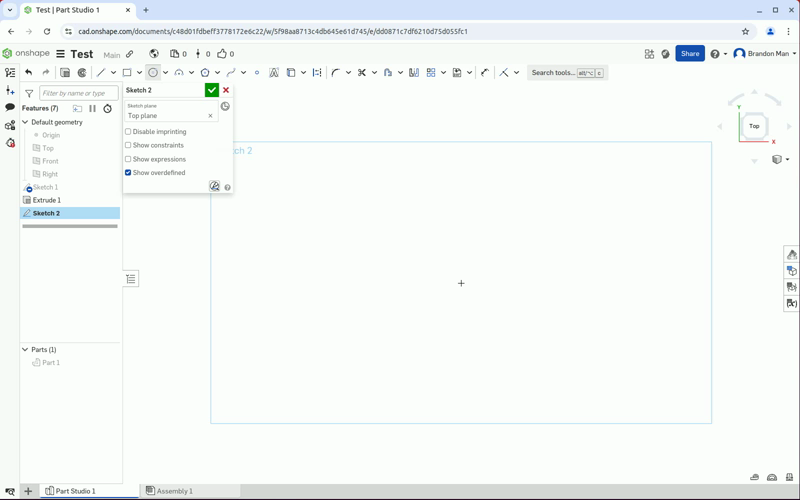
key_up(shift)
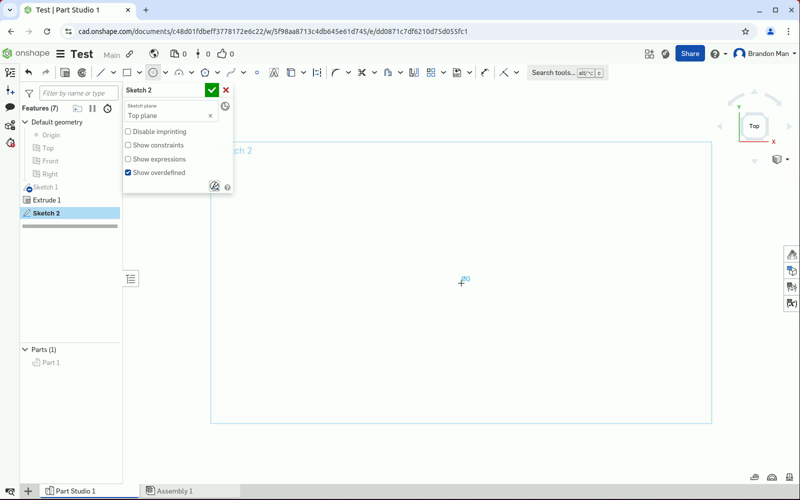
mouse_move(574, 282)
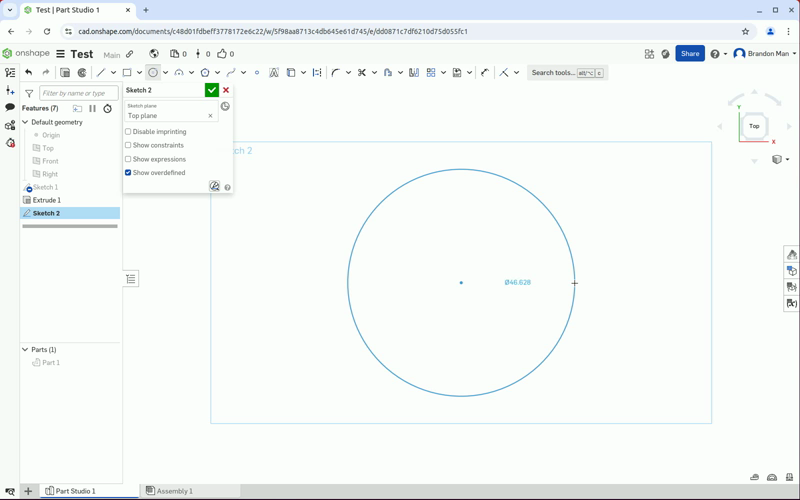
click(574, 282)
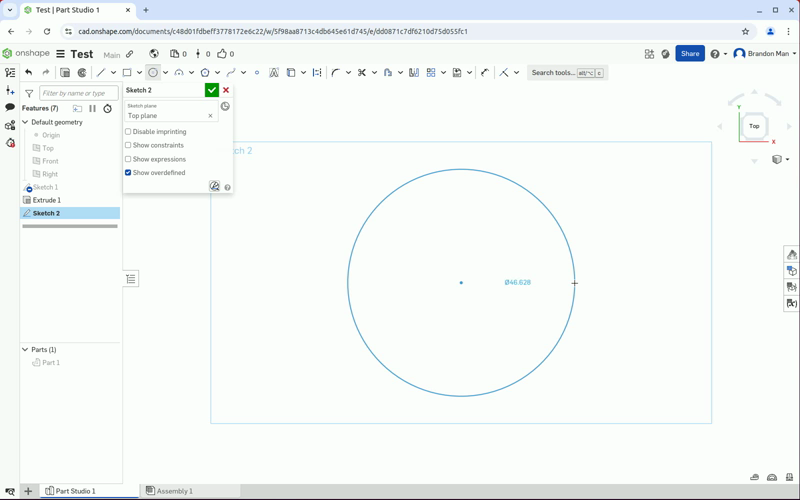
key(esc)
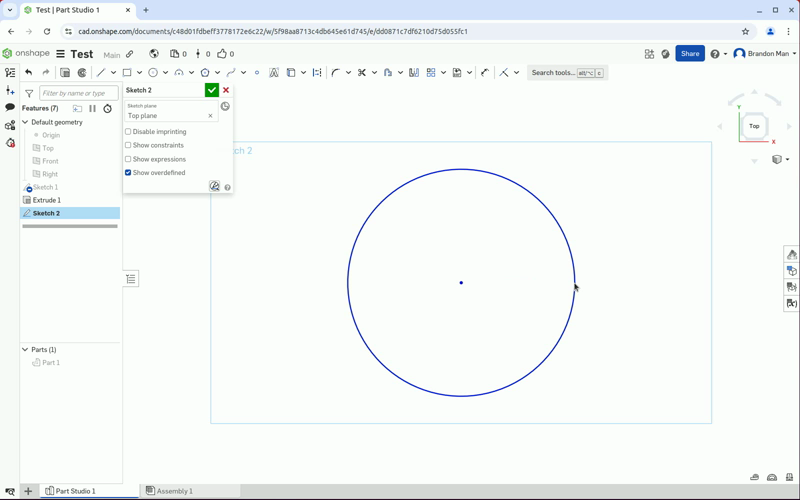
key(c)
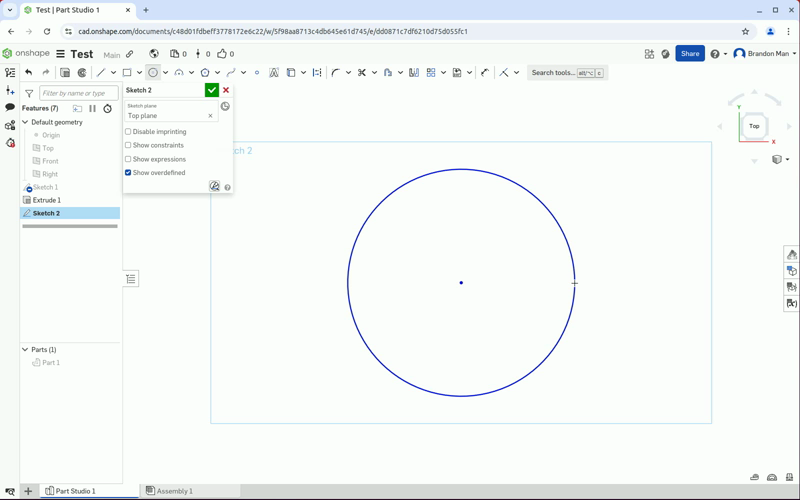
key_down(shift)
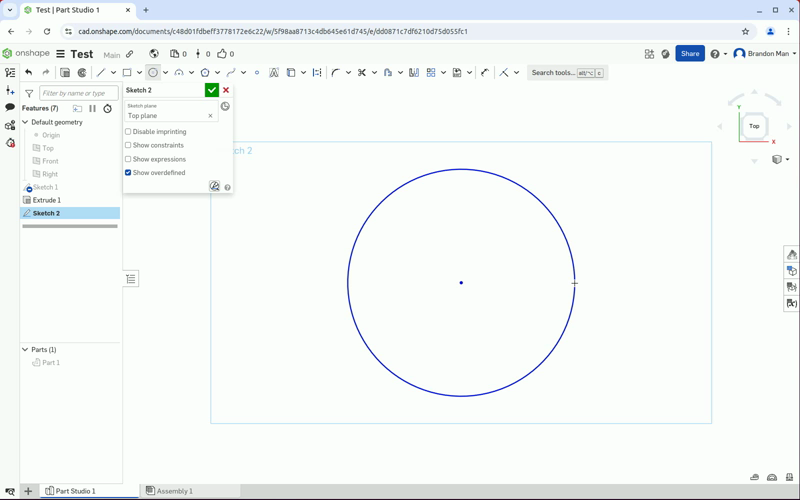
mouse_move(461, 282)
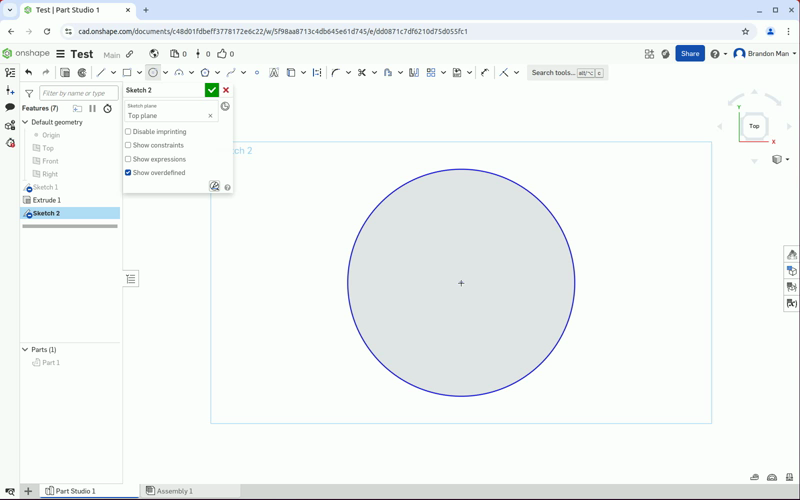
click(461, 282)
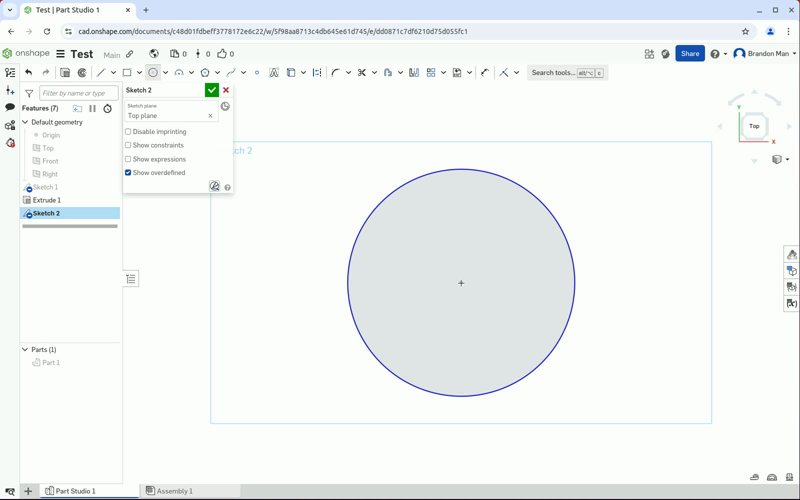
key_up(shift)
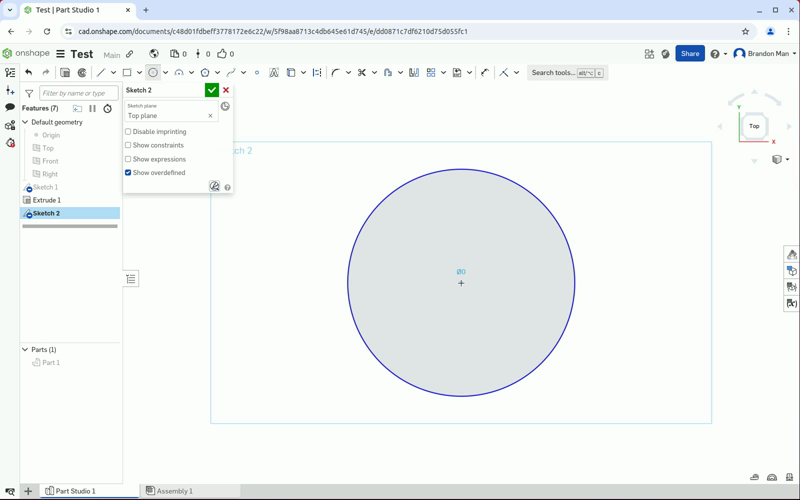
mouse_move(546, 282)
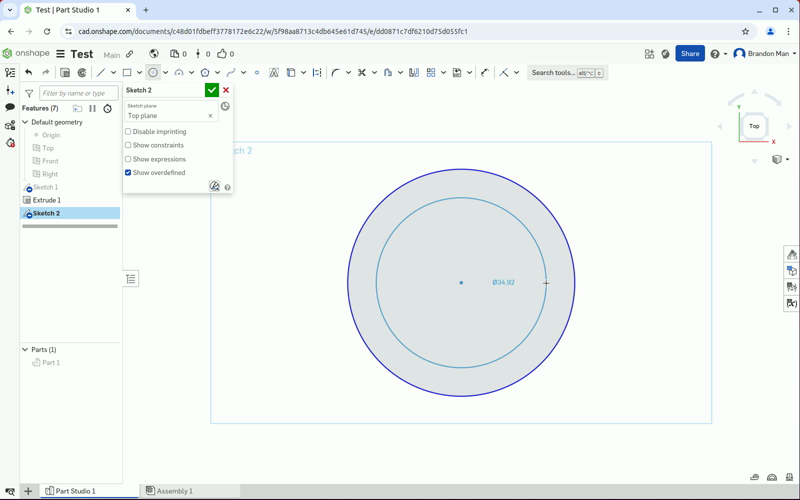
click(546, 282)
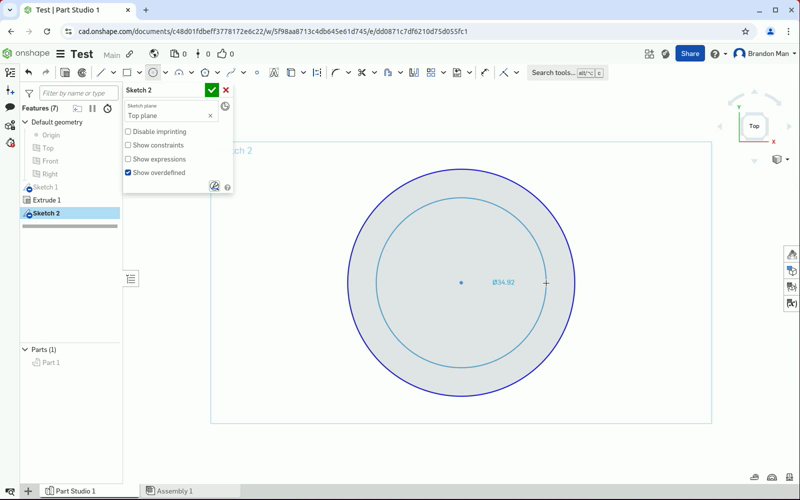
key(esc)
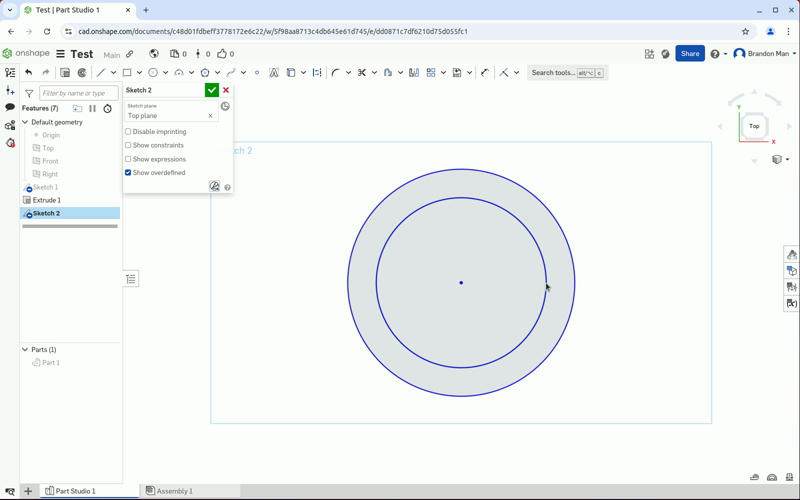
mouse_move(402, 200)
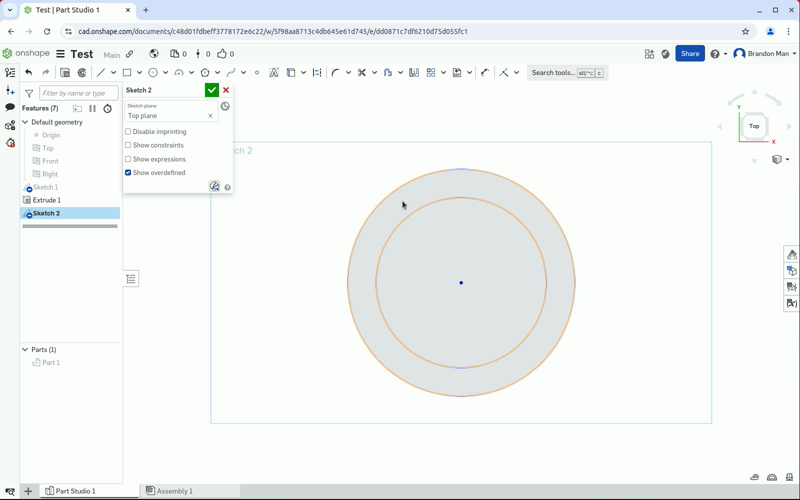
click(402, 200)
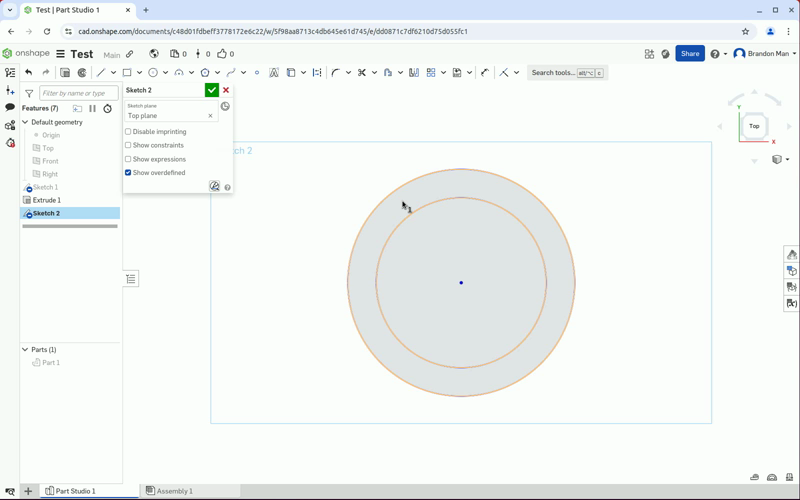
mouse_move(73, 352)
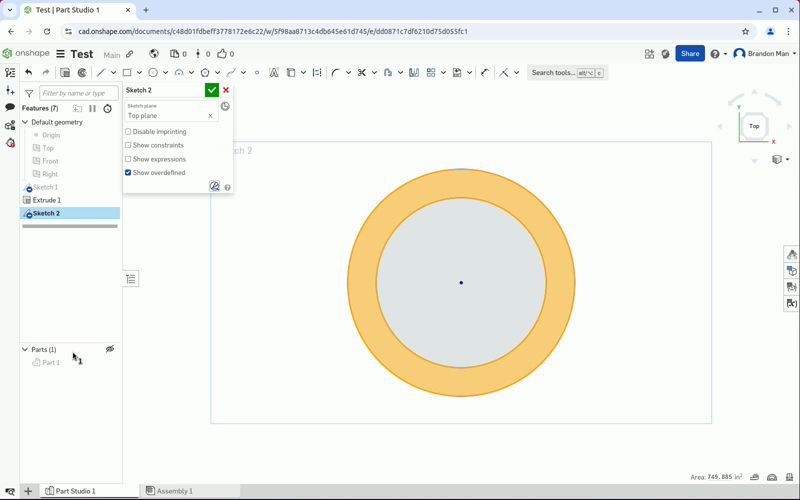
key(shift+y)
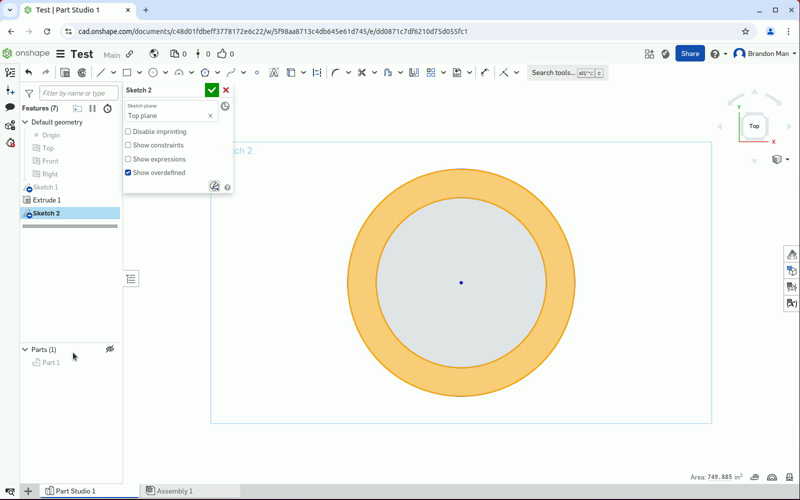
key(shift+e)
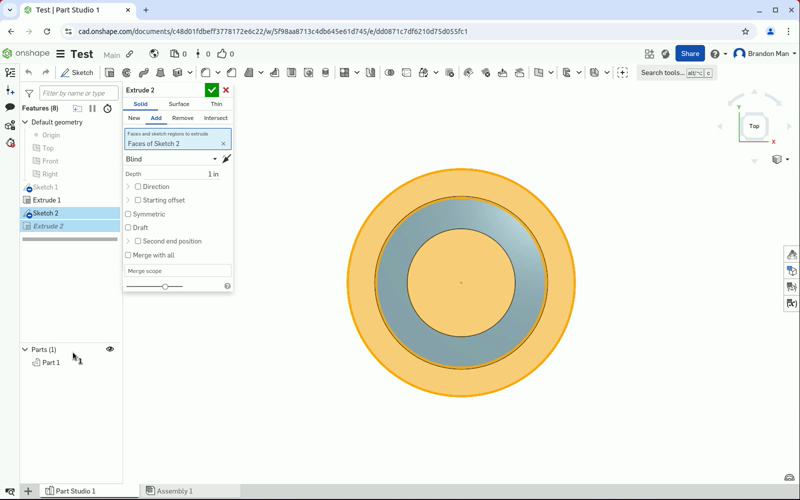
mouse_move(143, 106)
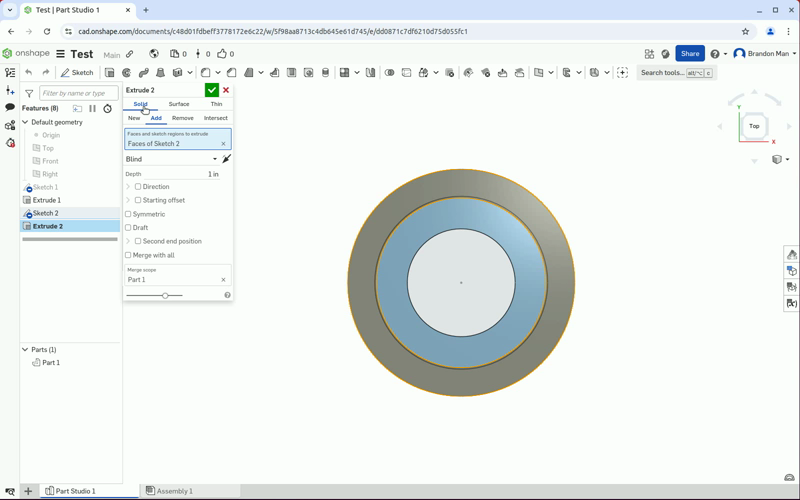
click(143, 106)
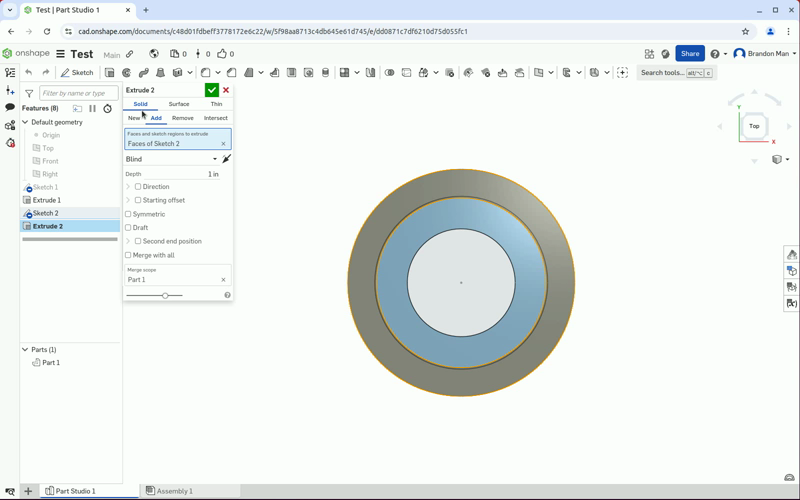
mouse_move(137, 120)
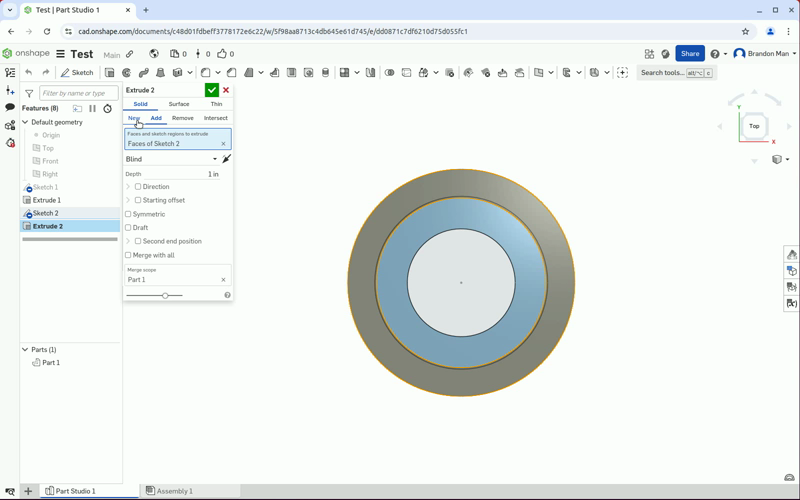
click(137, 120)
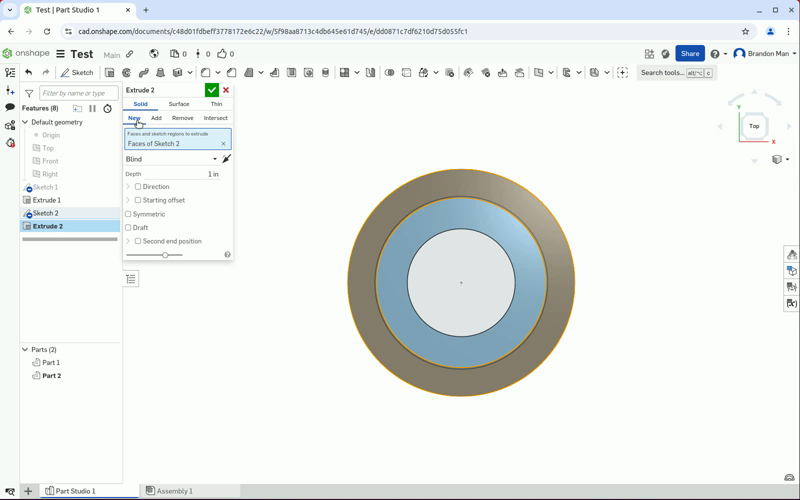
key(tab, 4)
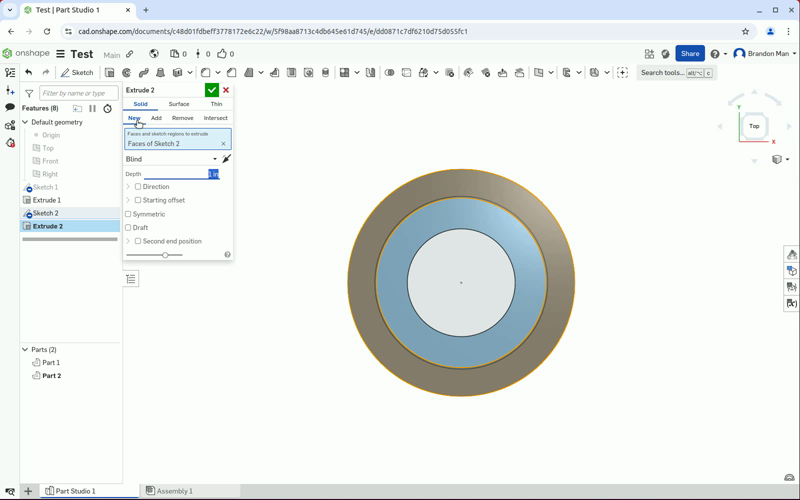
text(4.574)
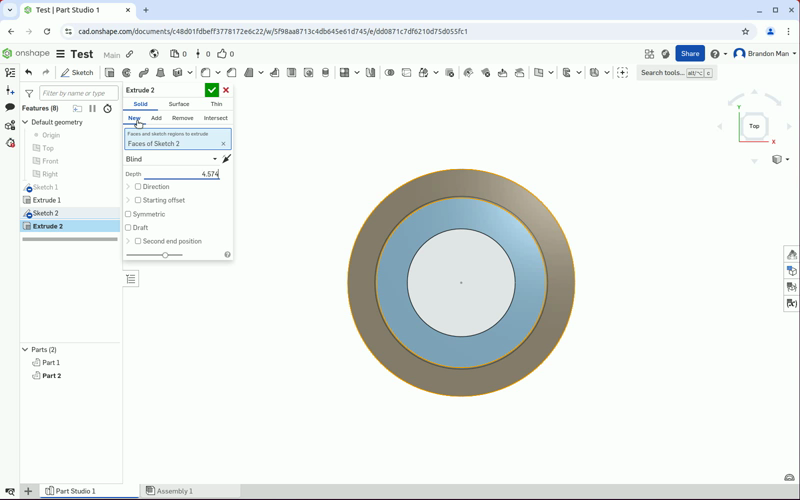
key(enter)
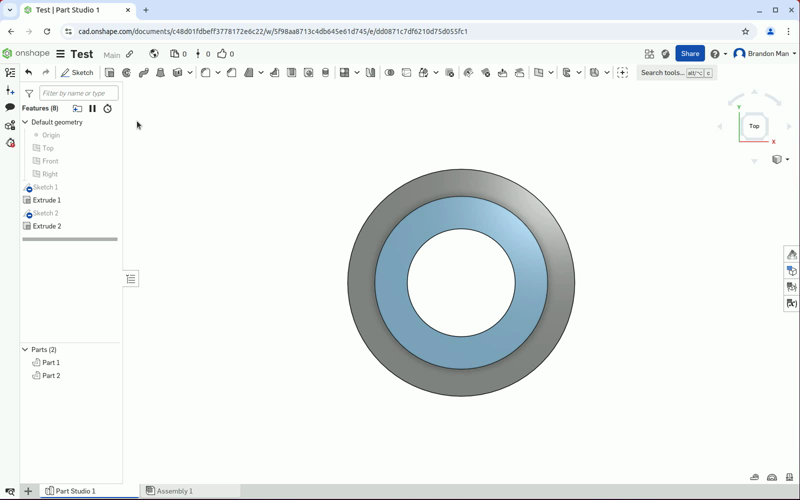
key(shift+h)
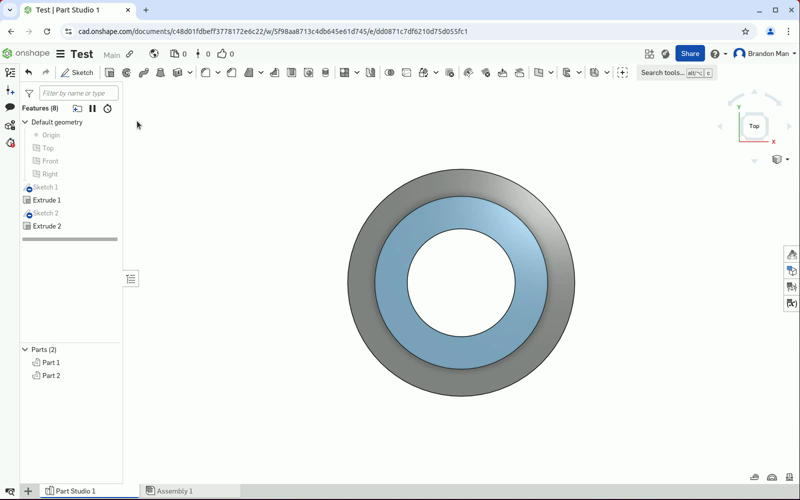
key(shift+h)
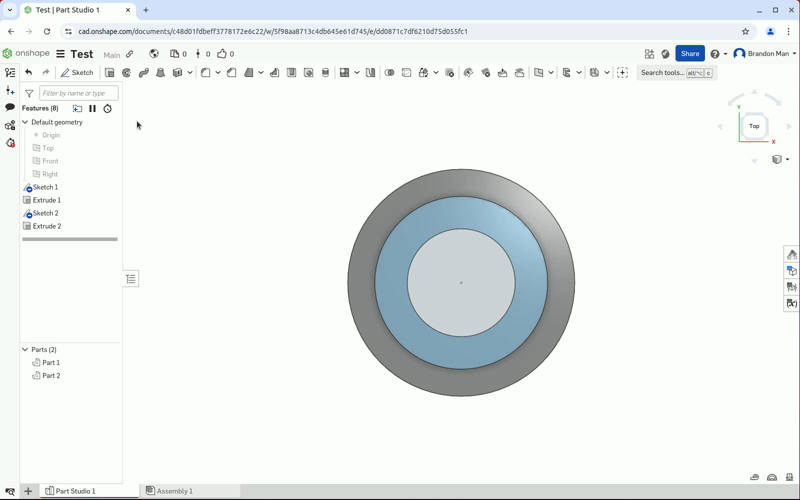
key(shift+7)
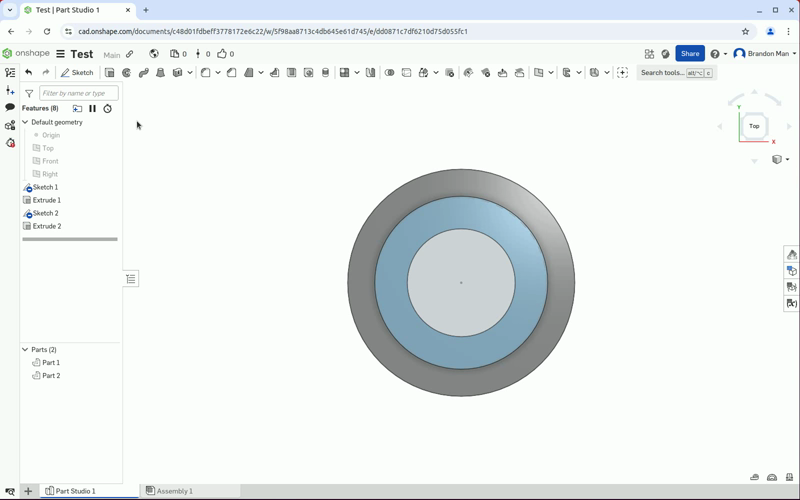
key(up, 3)
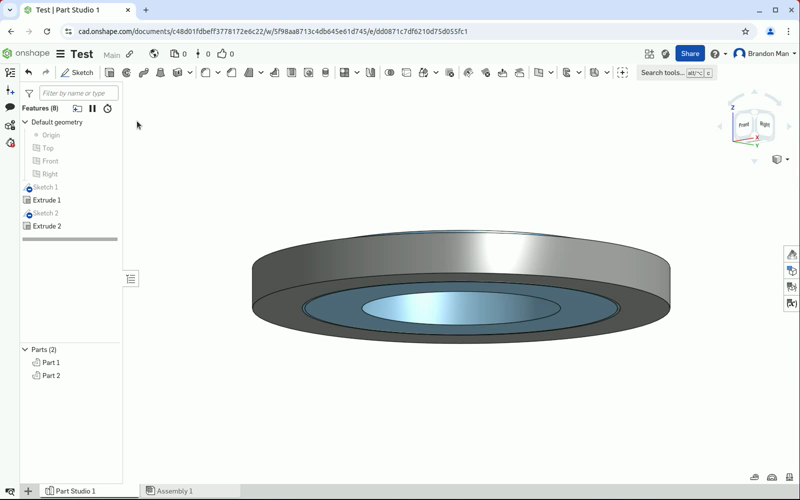
key(left, 3)
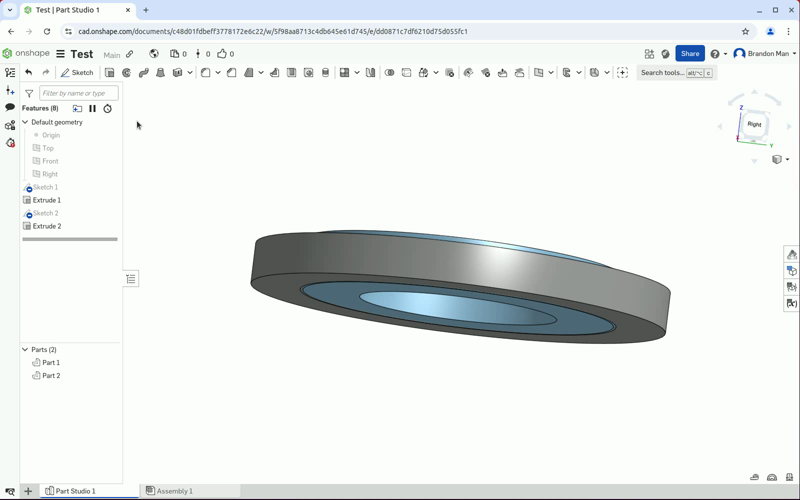
key(right, 3)
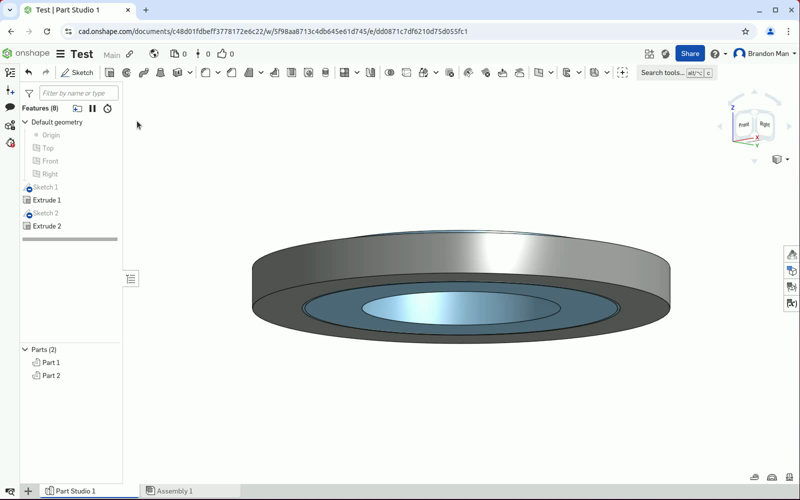
key(down, 3)
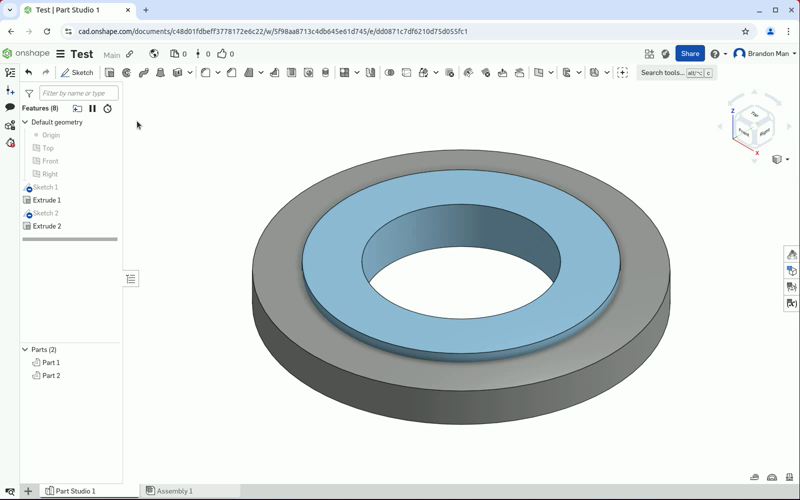
mouse_move(73, 189)
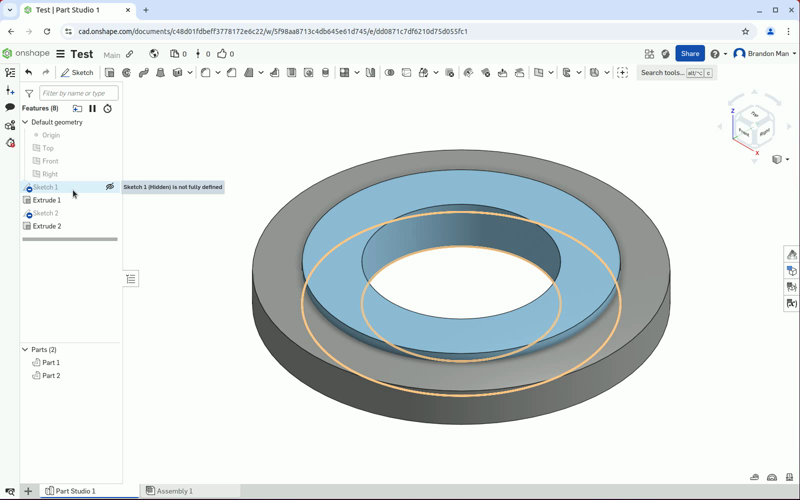
click(73, 189)